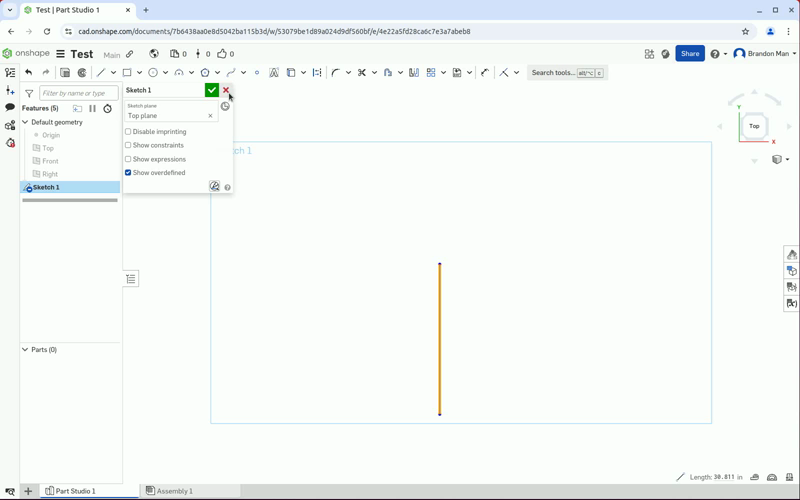
key(shift+h)
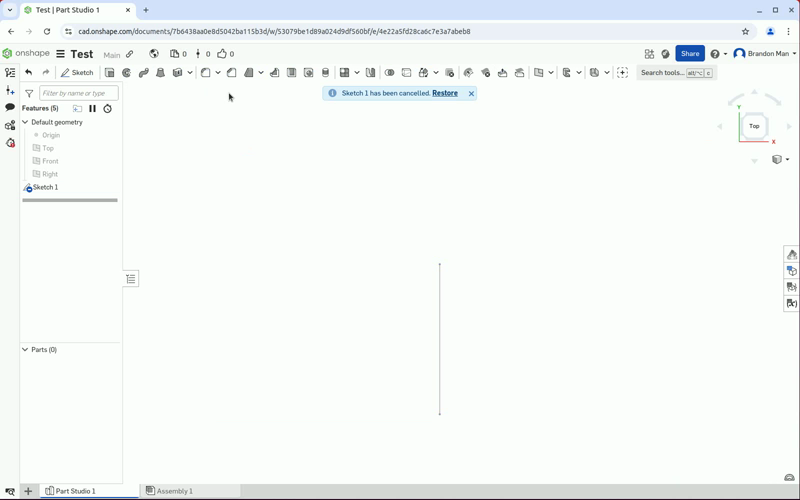
key(shift+s)
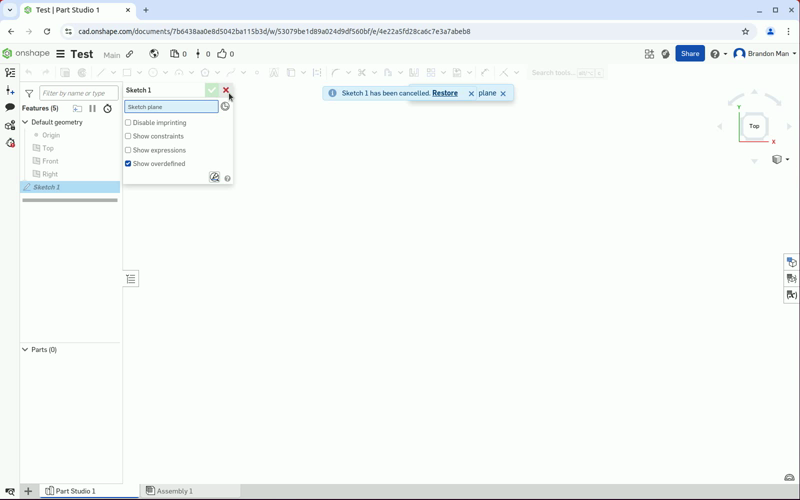
mouse_move(73, 150)
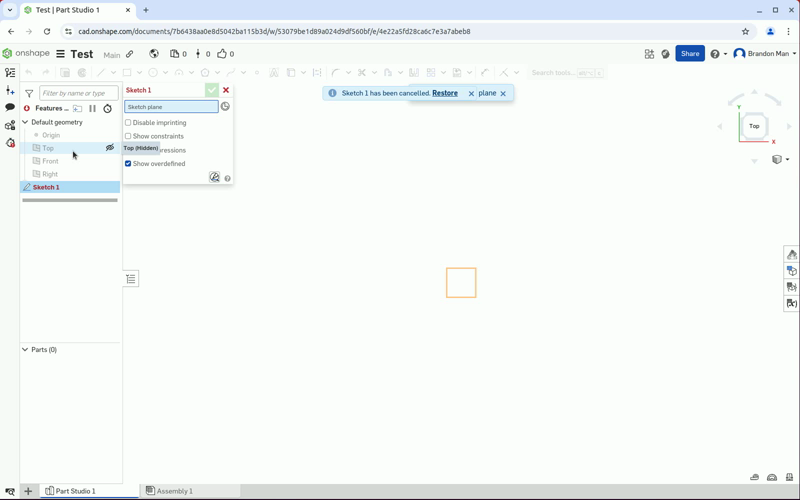
click(73, 150)
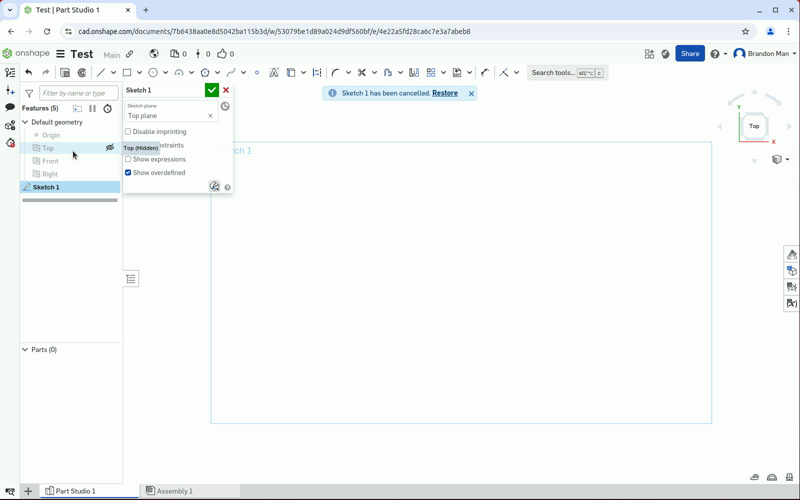
mouse_move(73, 352)
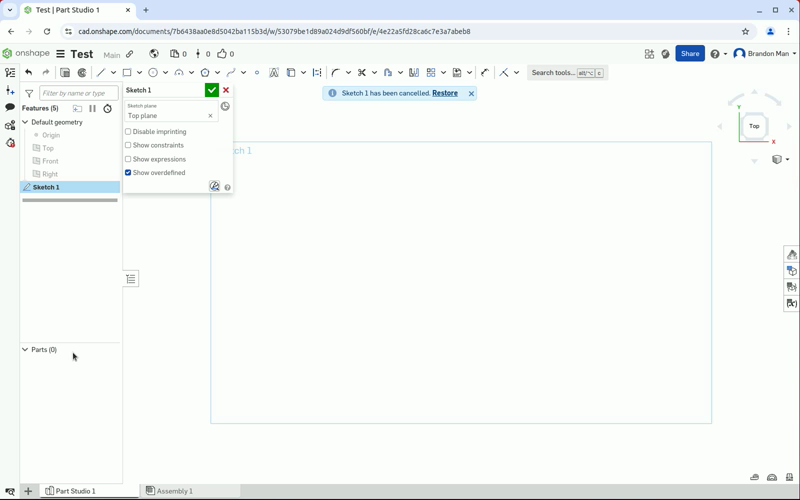
key(y)
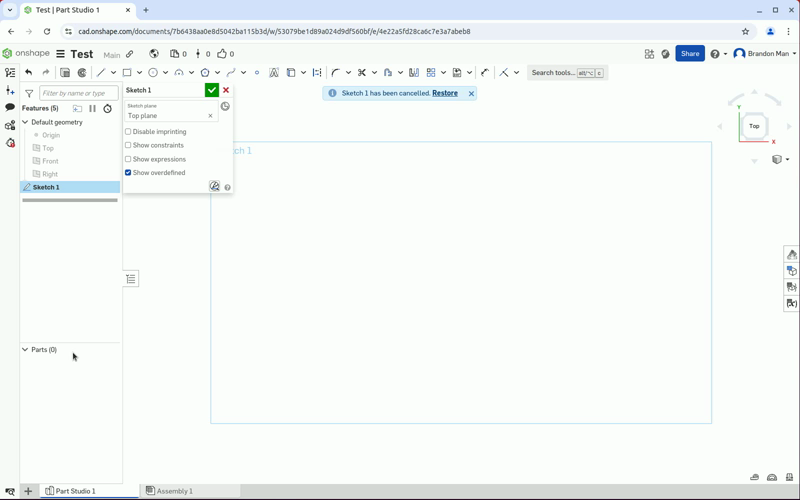
key(c)
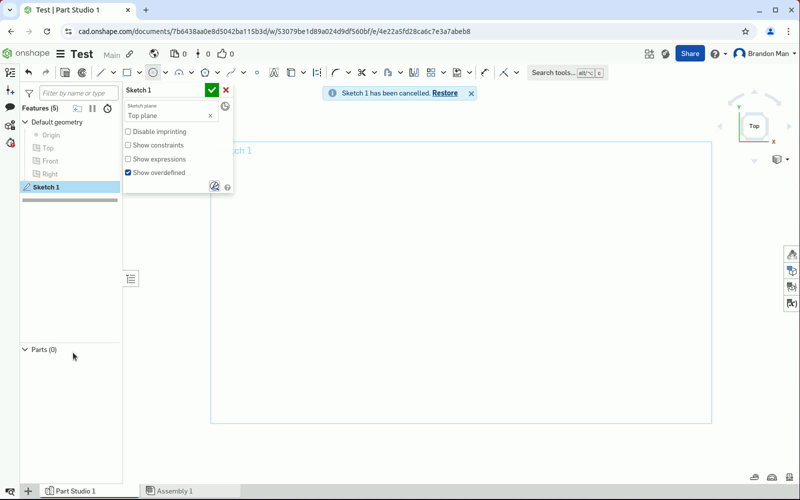
key_down(shift)
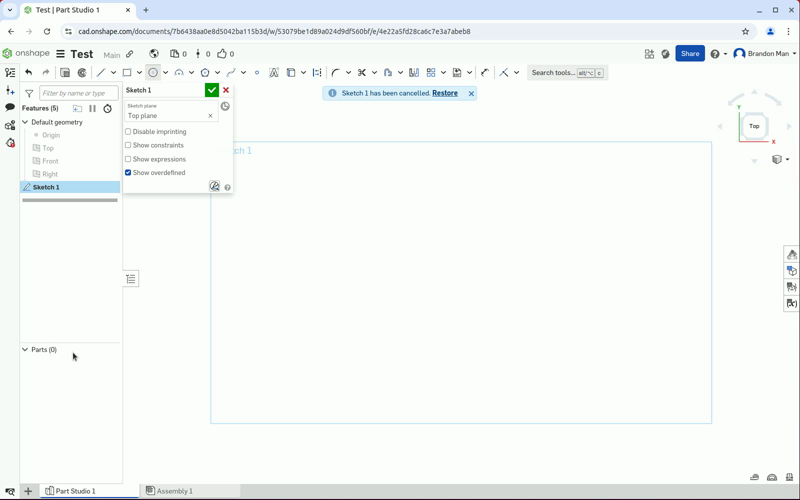
mouse_move(461, 282)
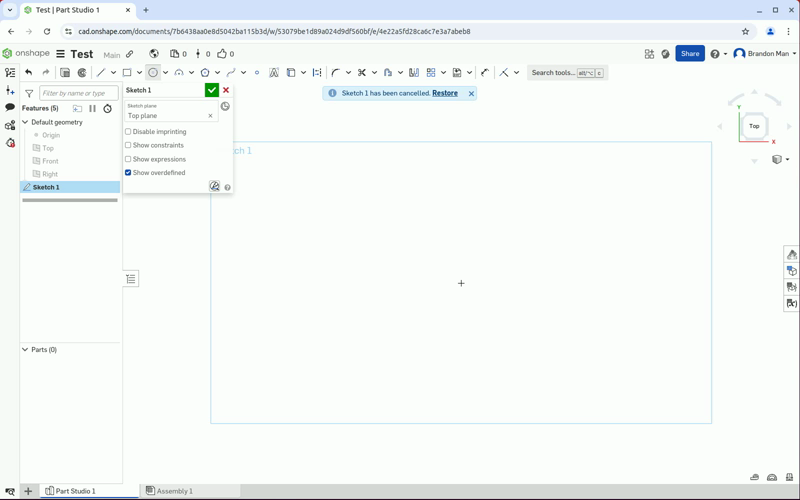
click(461, 282)
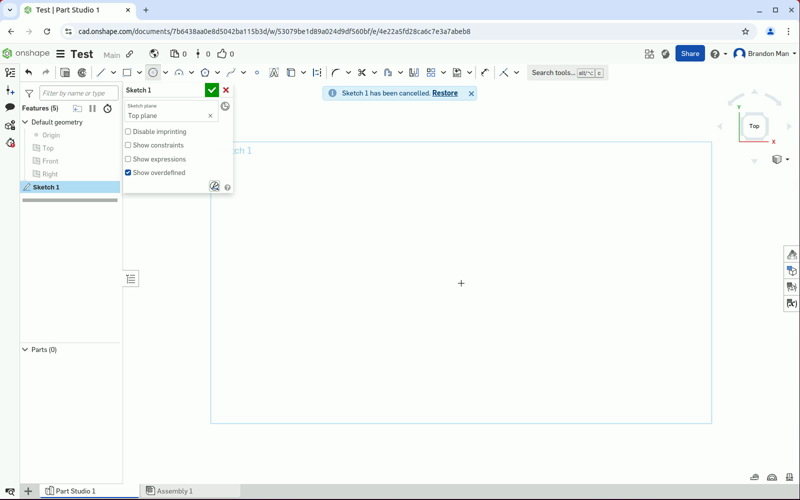
key_up(shift)
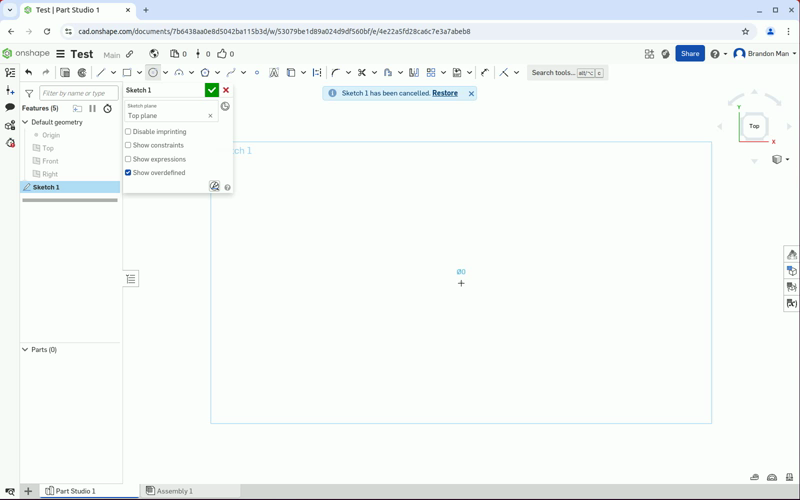
mouse_move(504, 282)
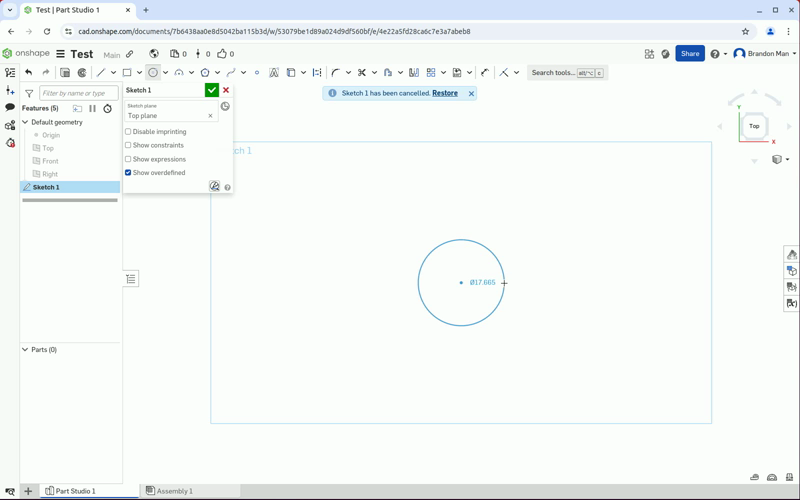
click(504, 282)
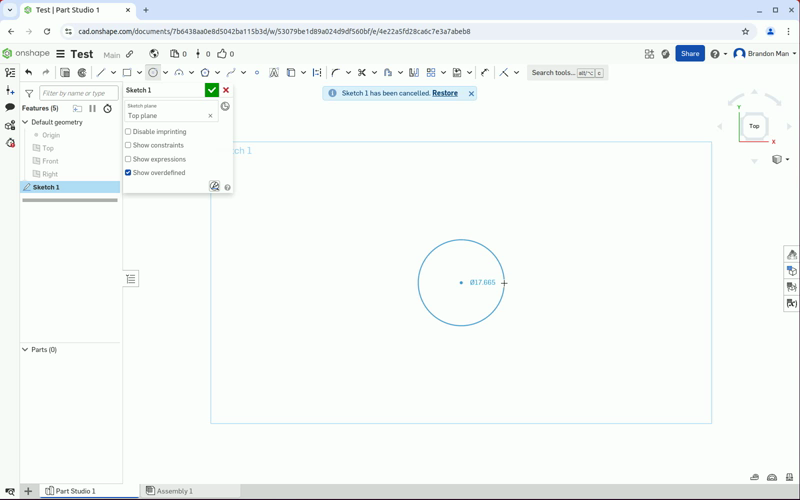
key(esc)
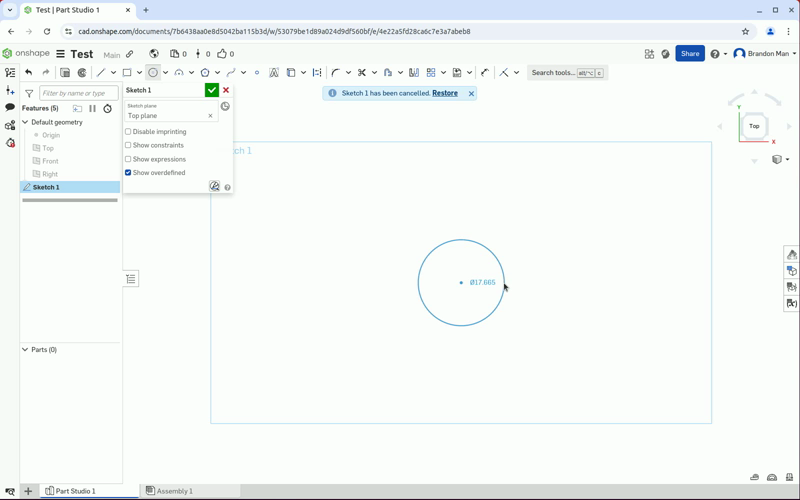
mouse_move(442, 316)
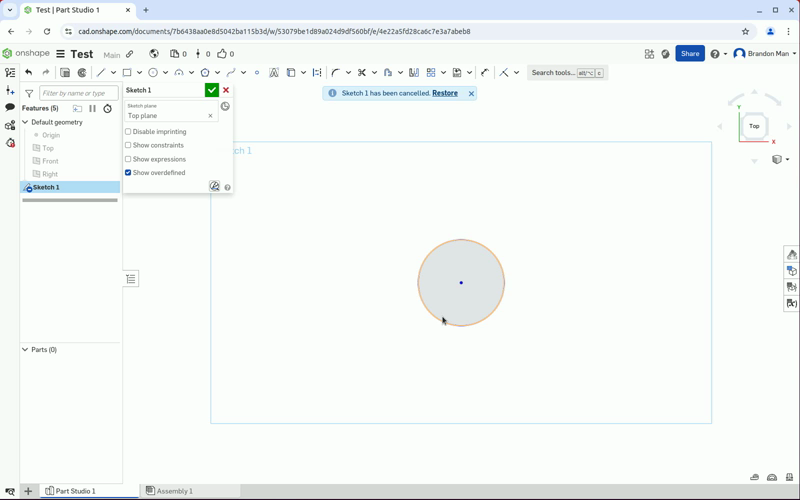
click(442, 316)
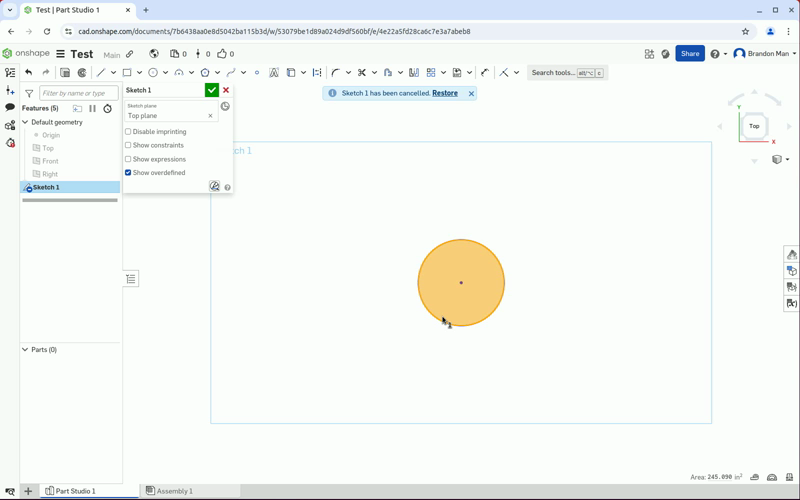
mouse_move(73, 352)
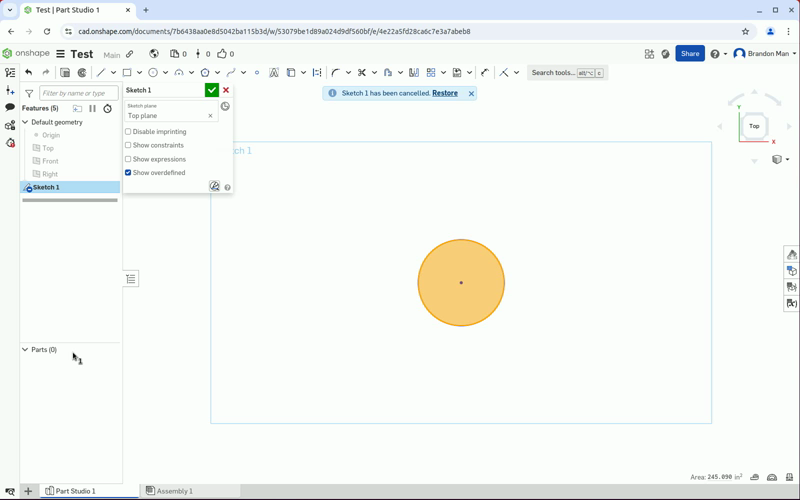
key(shift+y)
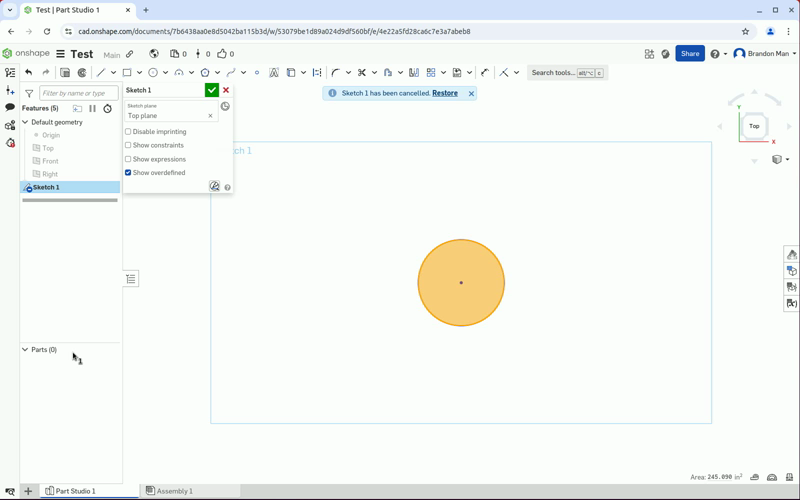
key(shift+e)
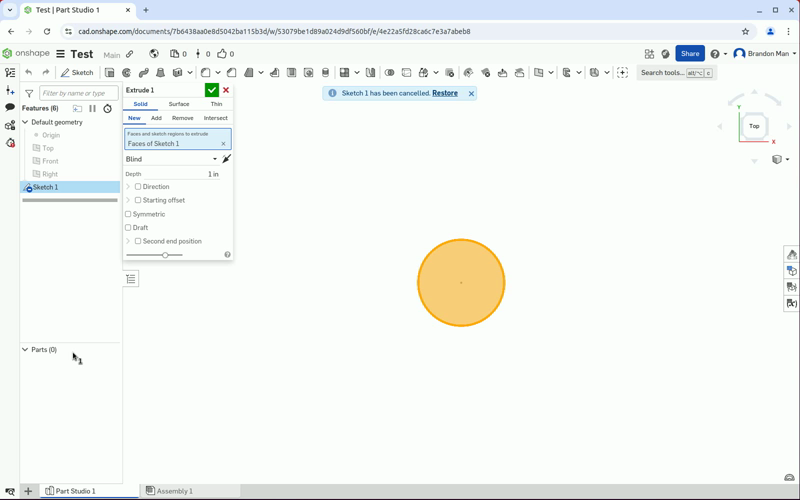
mouse_move(143, 106)
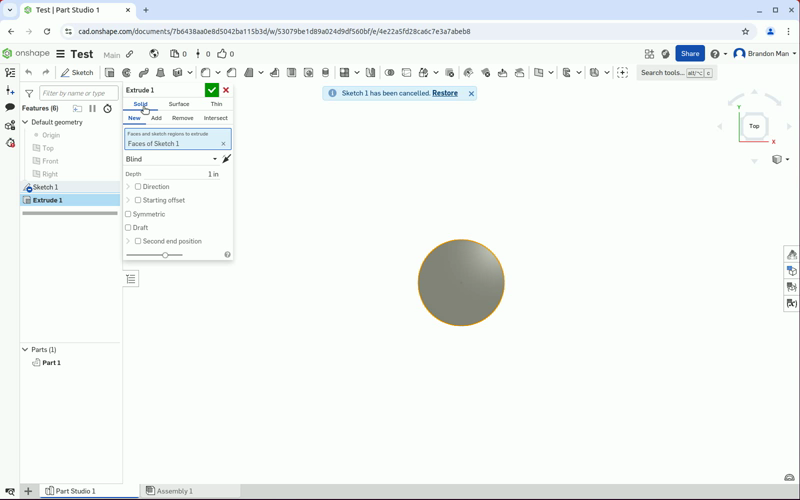
click(143, 106)
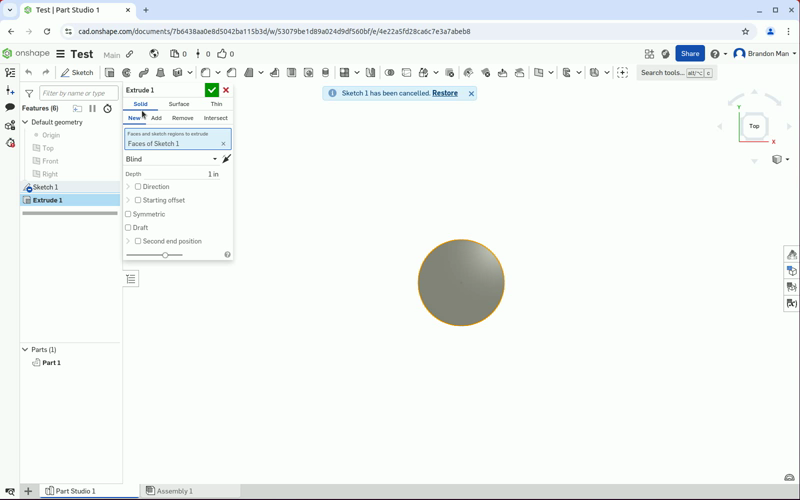
mouse_move(137, 120)
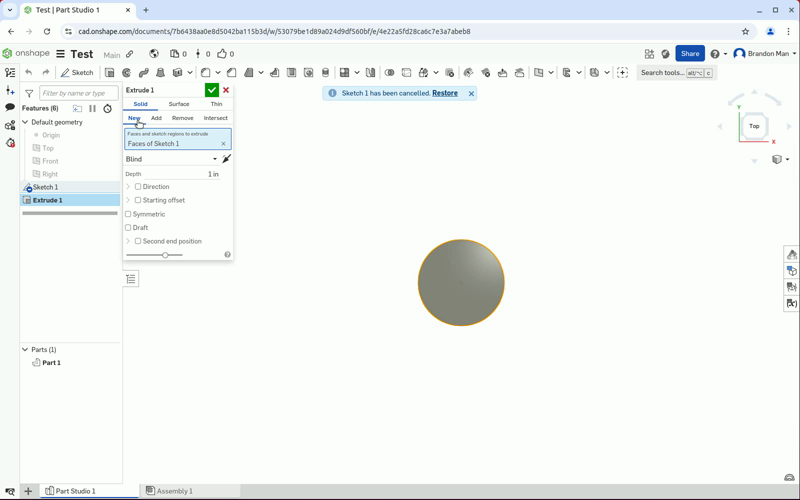
click(137, 120)
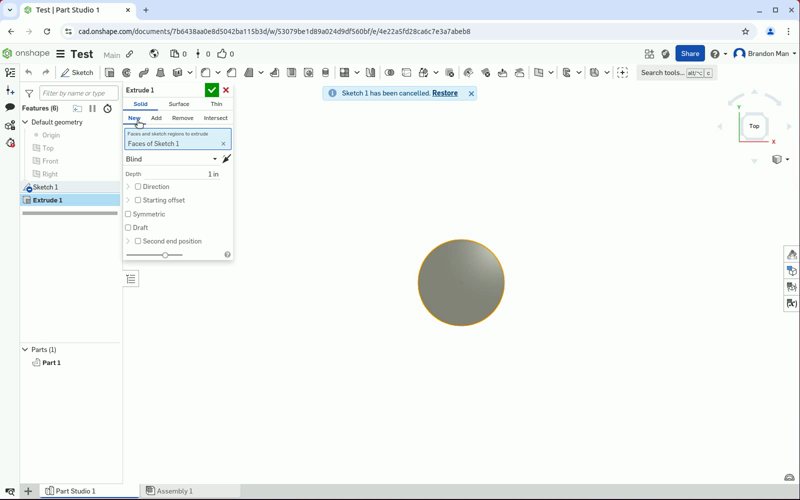
key(tab, 4)
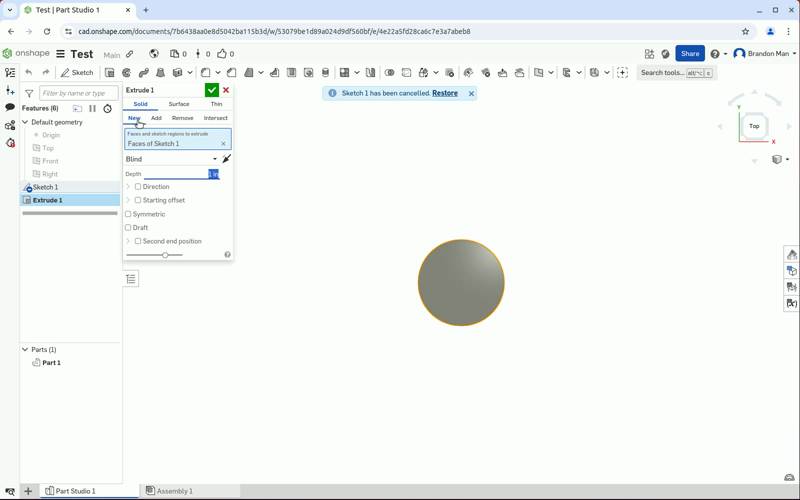
text(23.108)
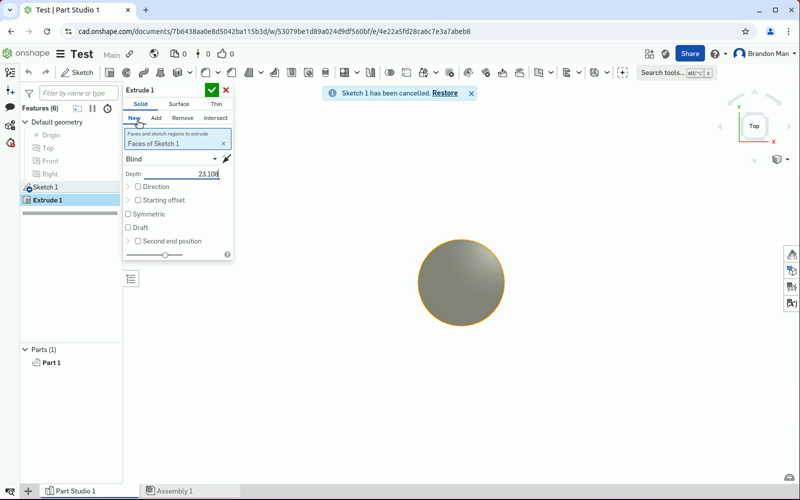
key(enter)
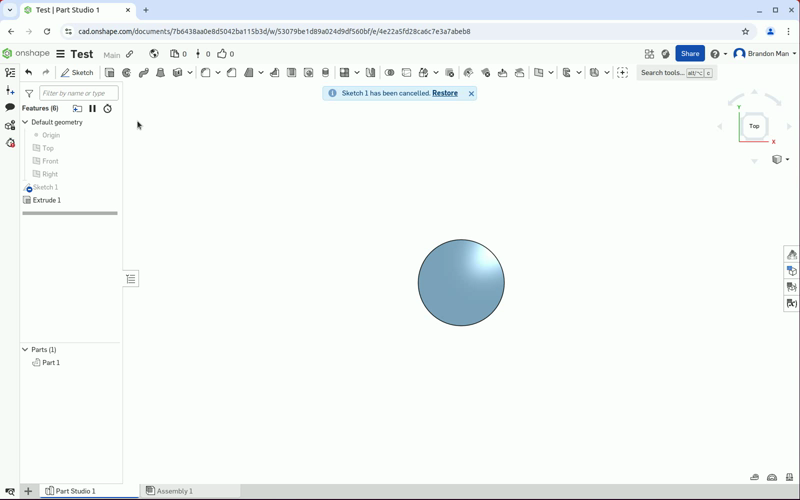
key(shift+h)
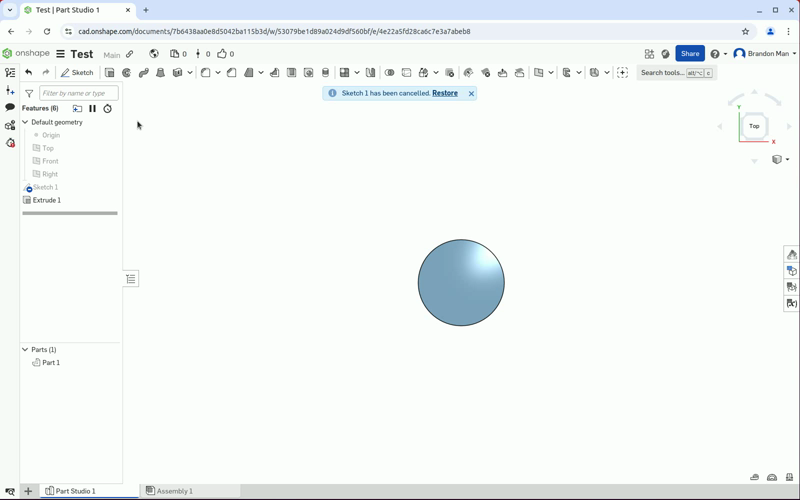
key(shift+h)
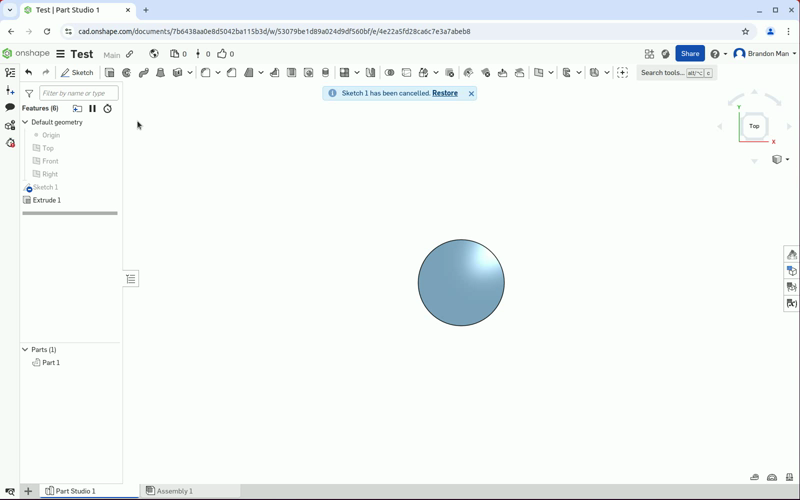
mouse_move(73, 189)
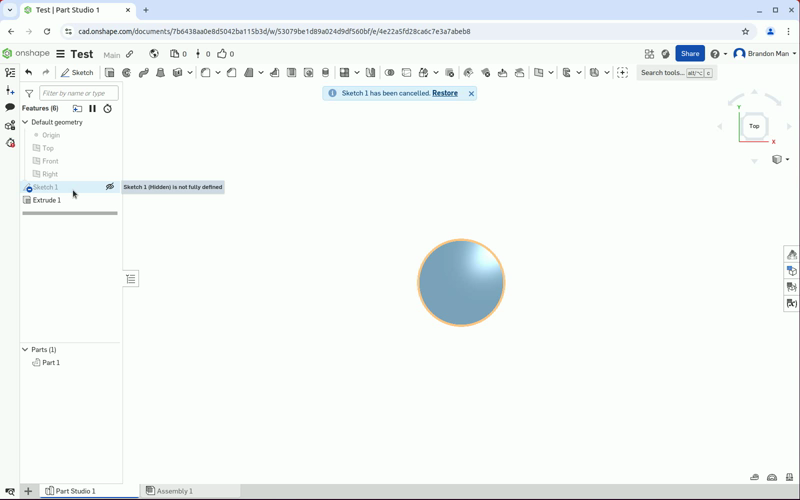
click(73, 189)
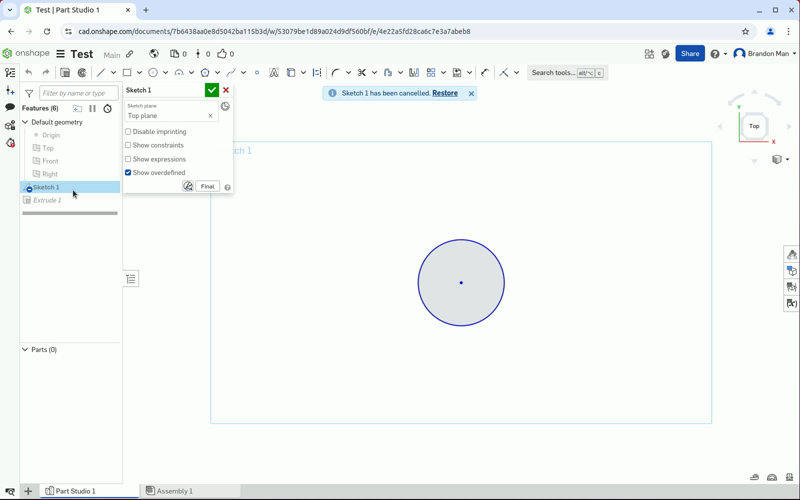
mouse_move(229, 92)
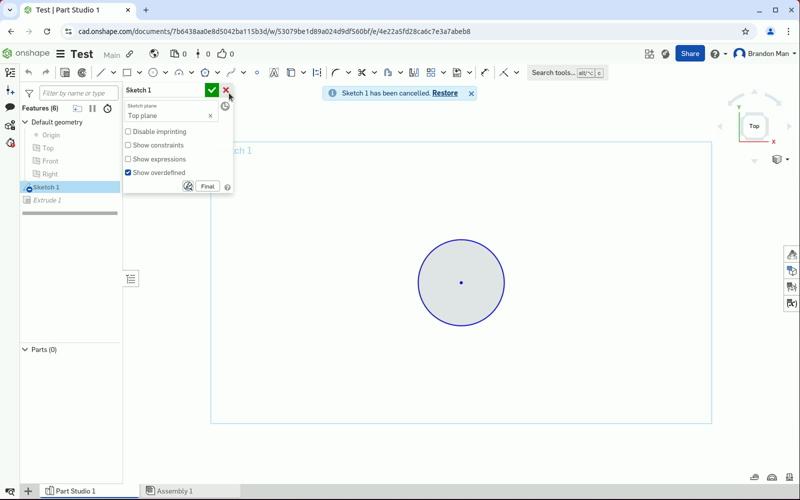
click(229, 92)
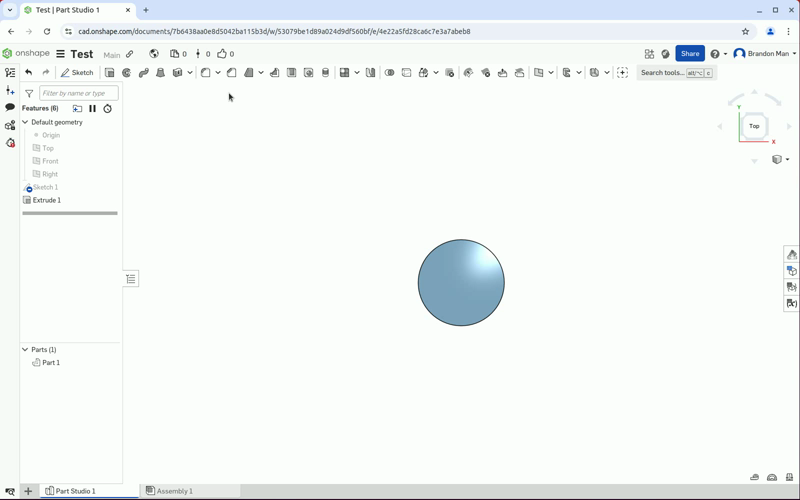
mouse_move(541, 75)
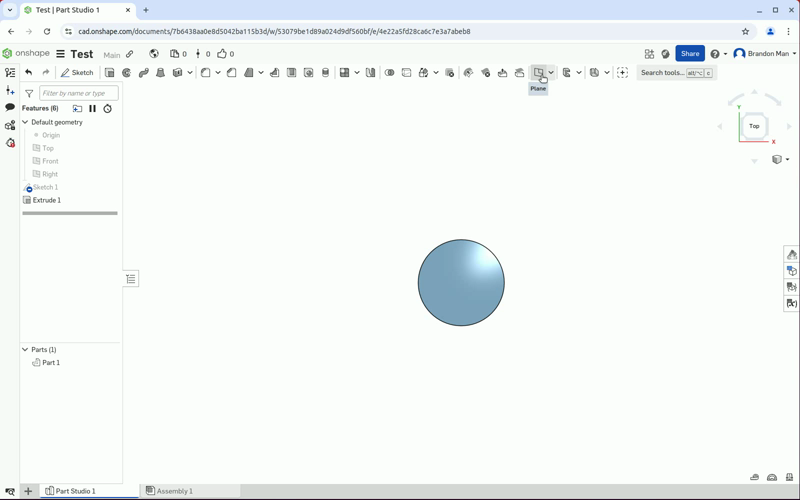
click(541, 75)
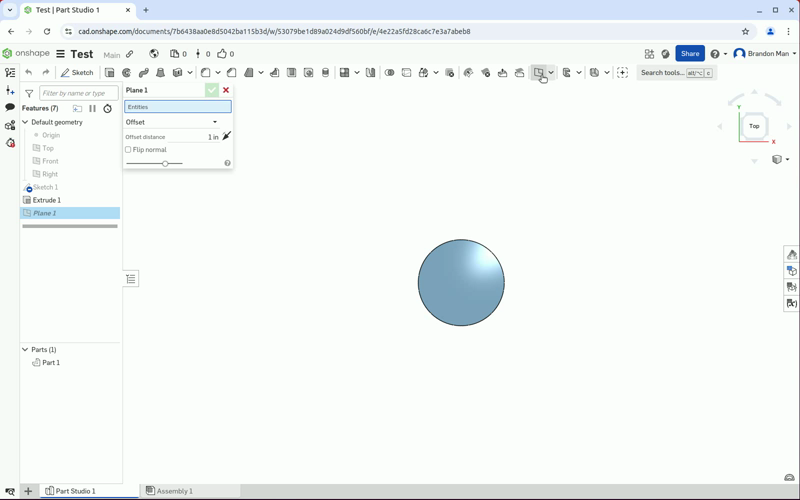
mouse_move(73, 150)
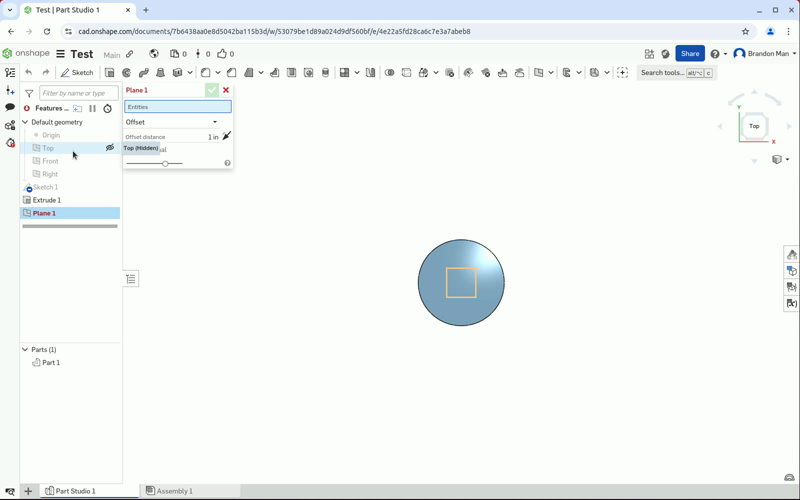
click(73, 150)
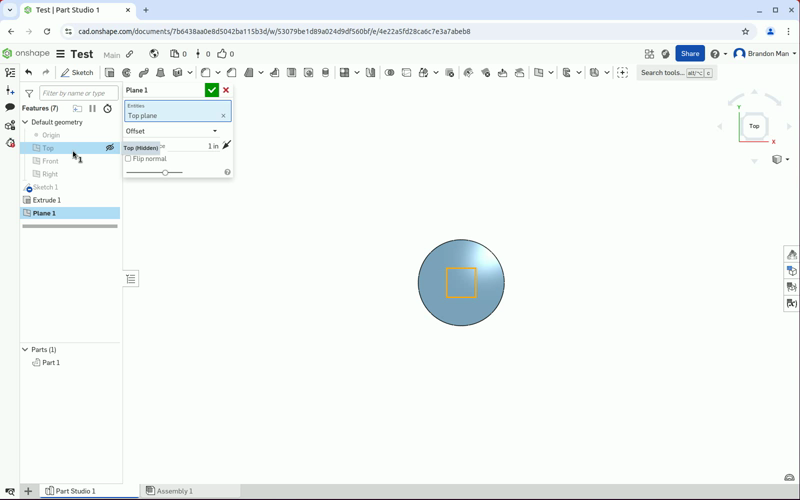
key(tab, 2)
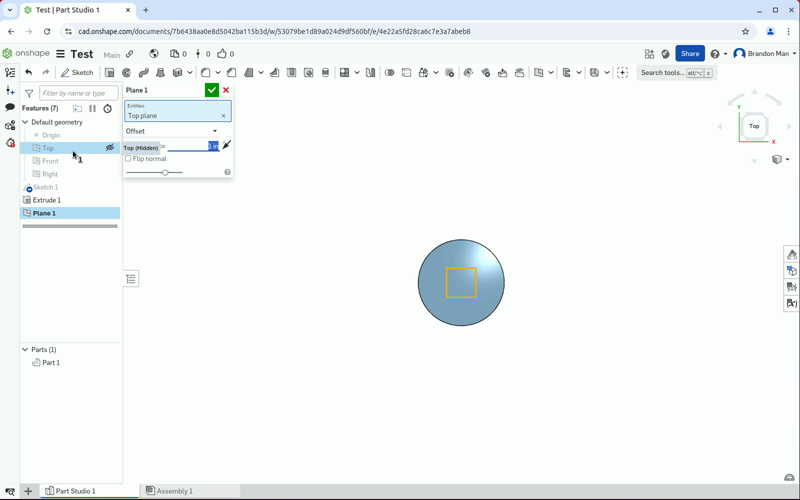
text(23.108)
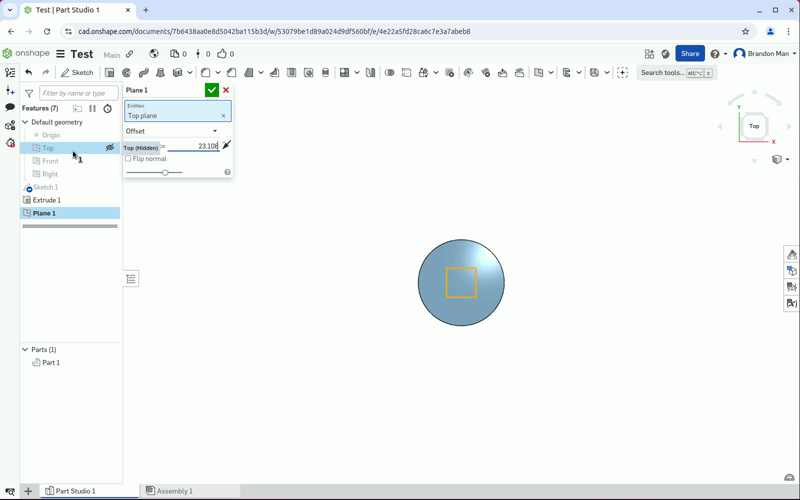
key(enter, 2)
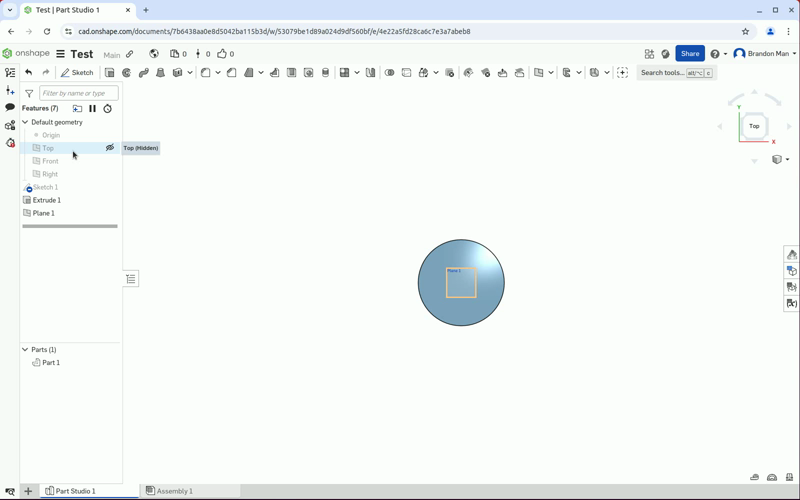
key(shift+s)
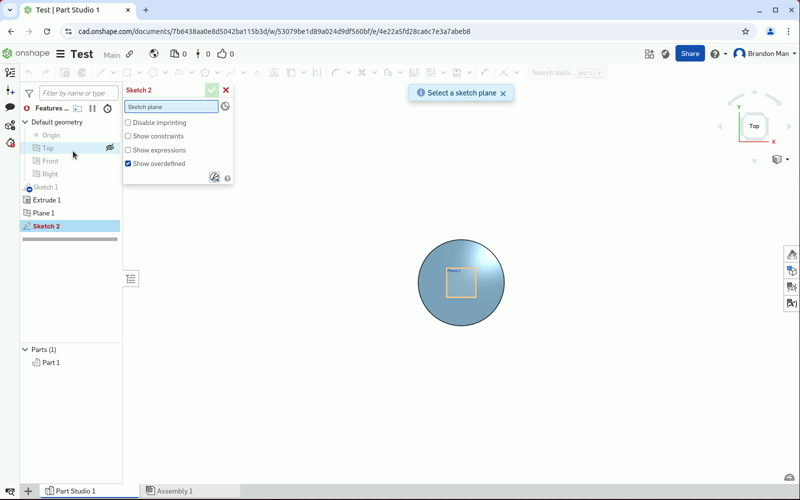
mouse_move(73, 215)
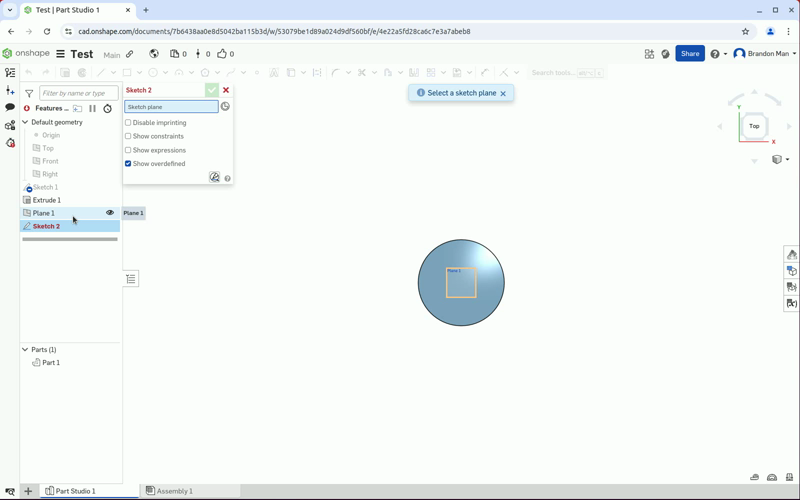
click(73, 215)
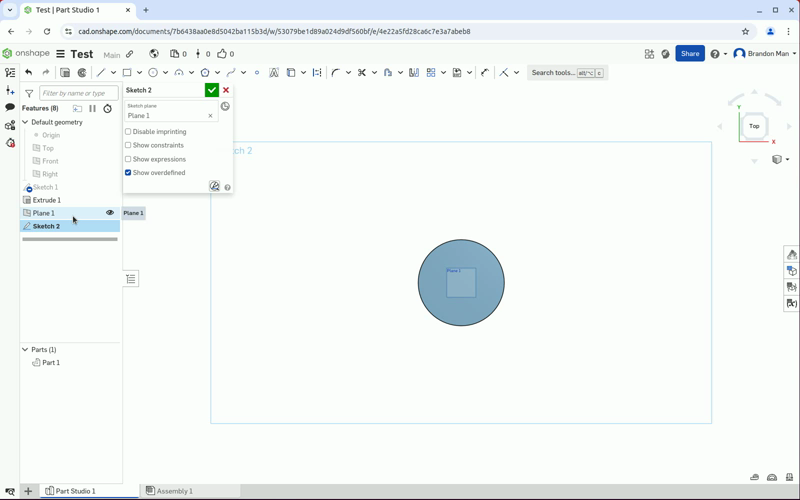
mouse_move(73, 352)
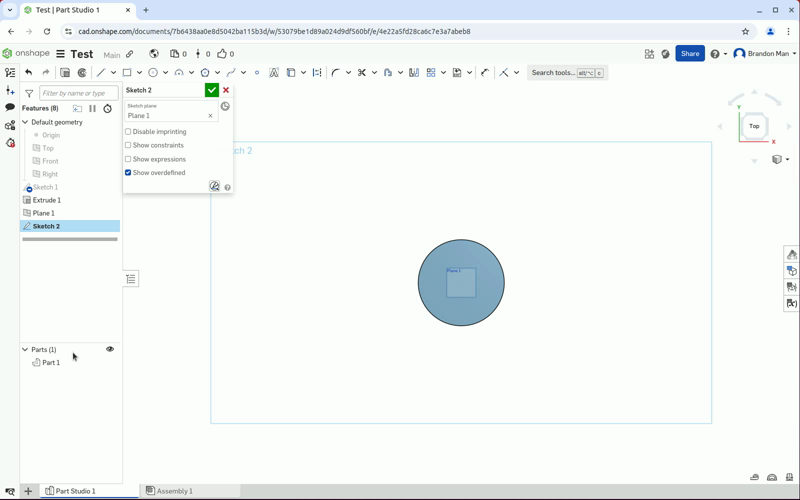
key(y)
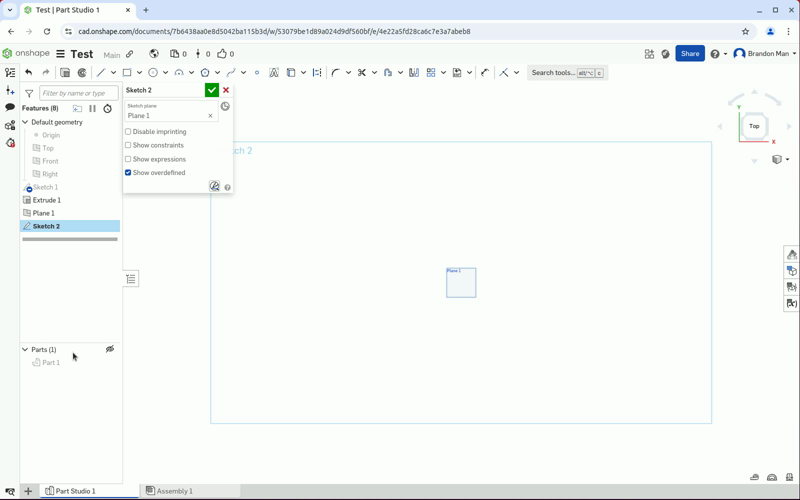
key(c)
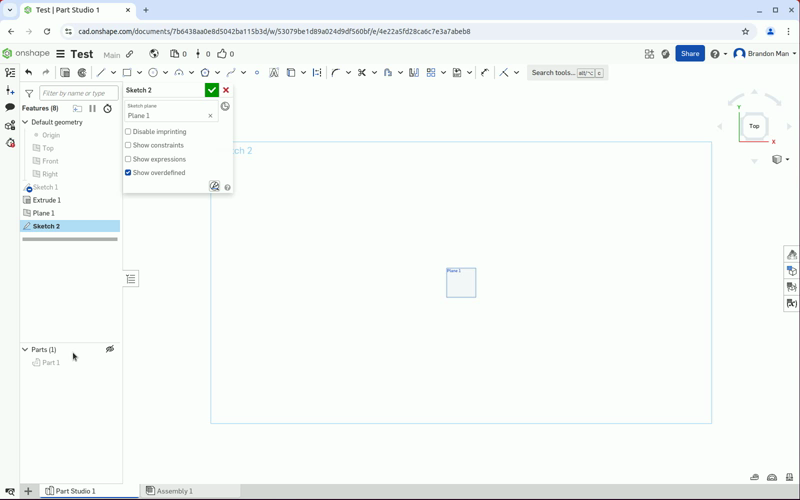
key_down(shift)
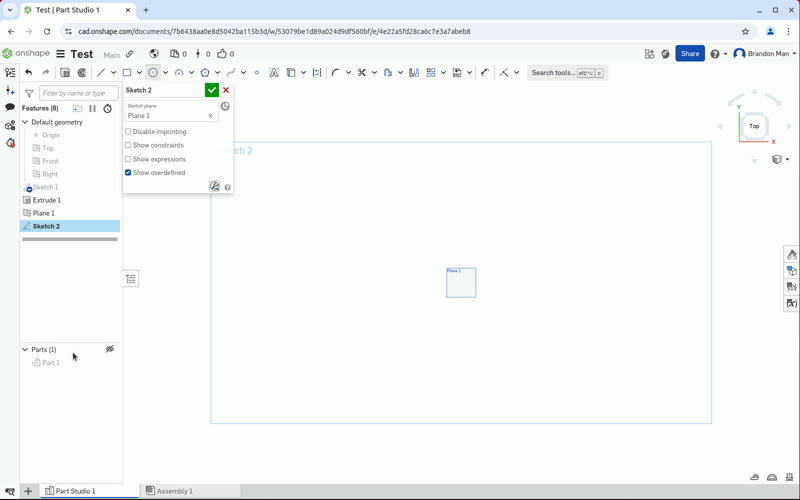
mouse_move(461, 282)
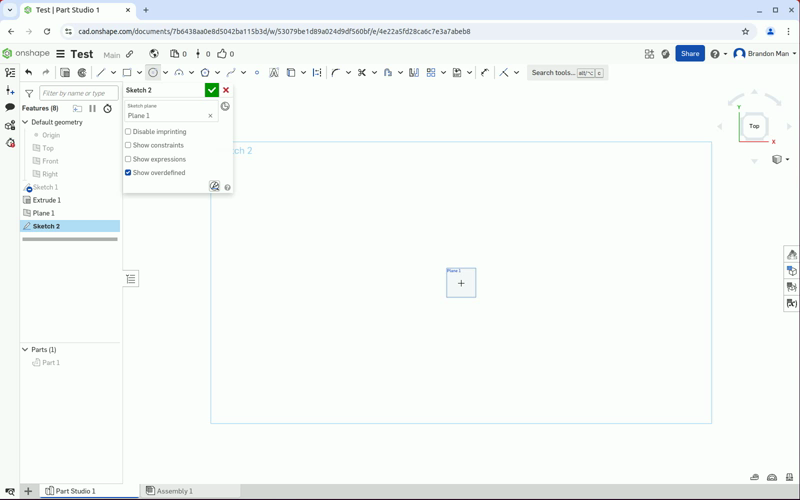
click(461, 282)
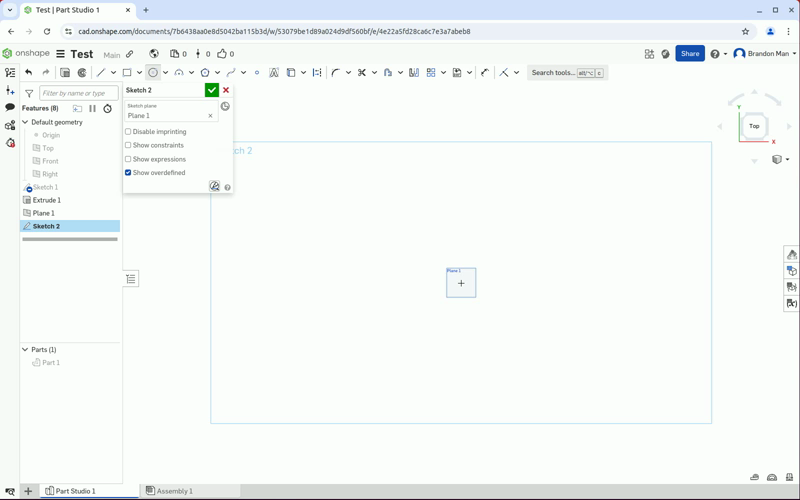
key_up(shift)
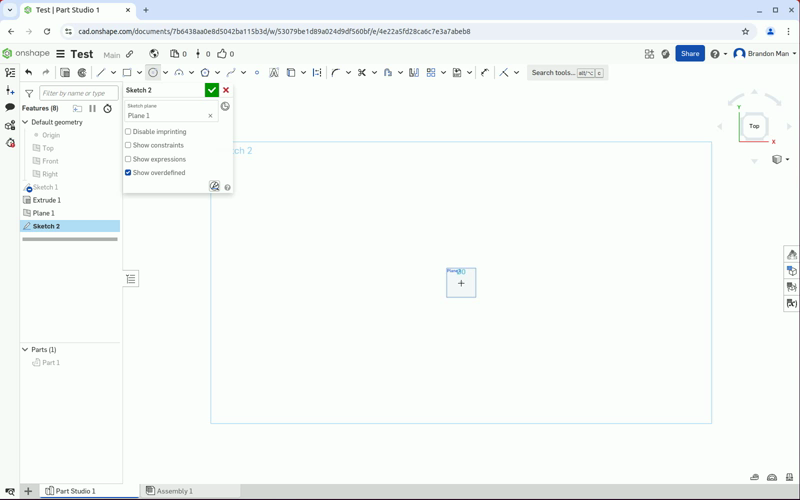
mouse_move(503, 282)
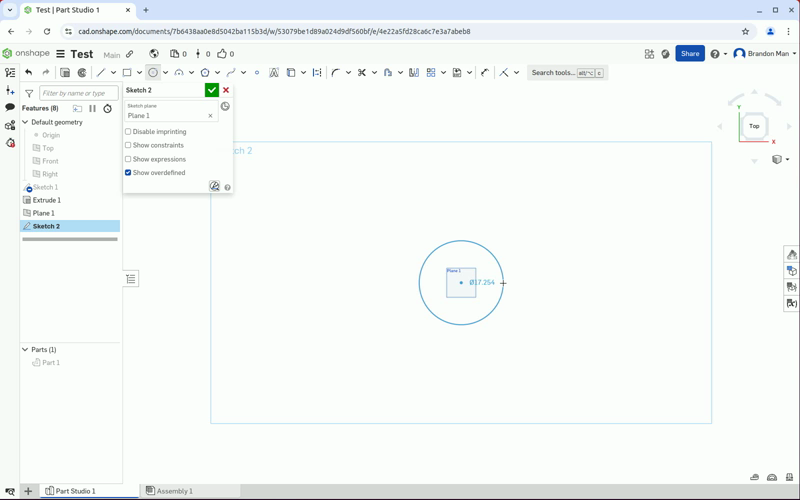
click(503, 282)
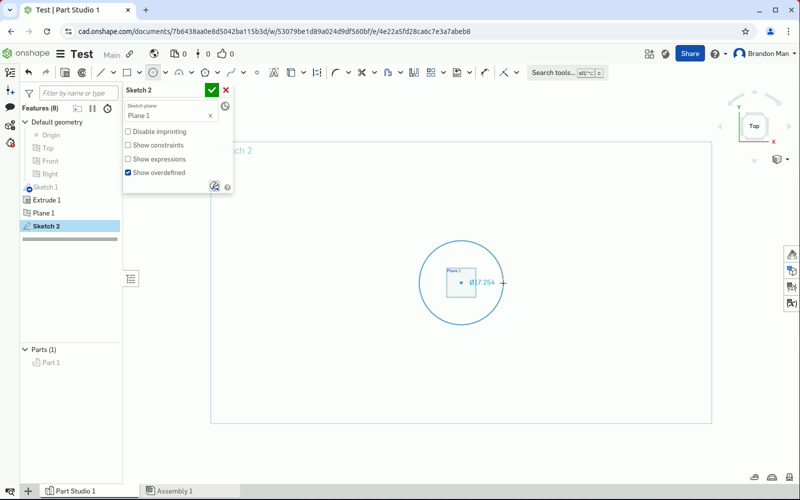
key(esc)
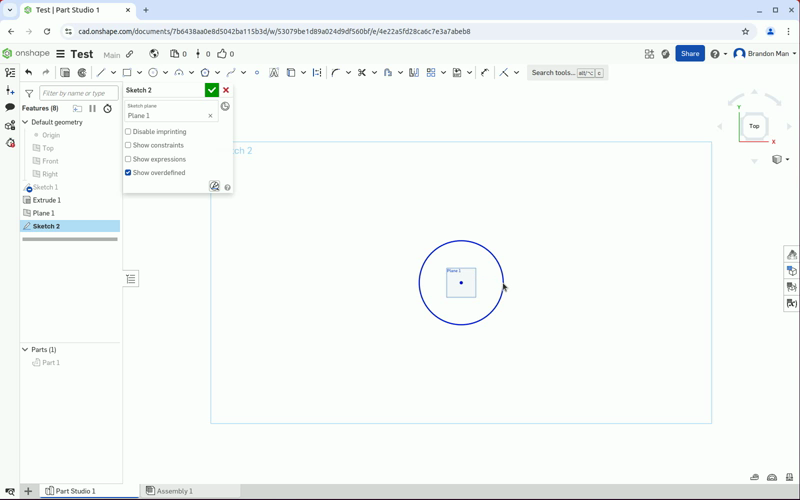
mouse_move(456, 308)
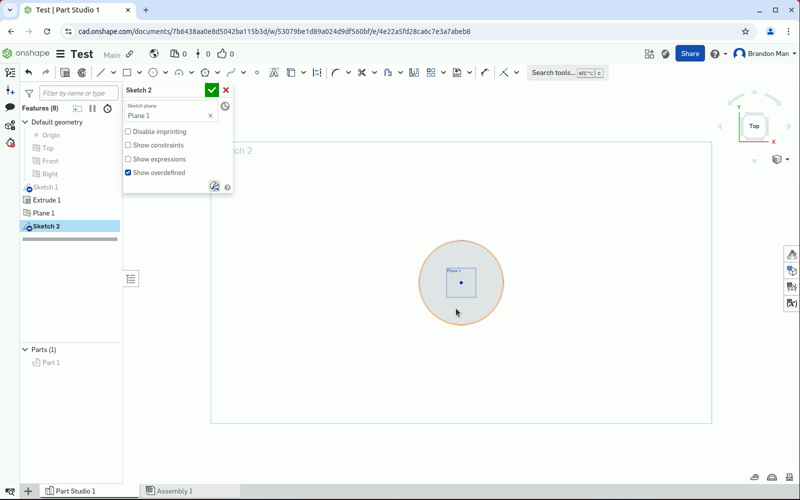
click(456, 308)
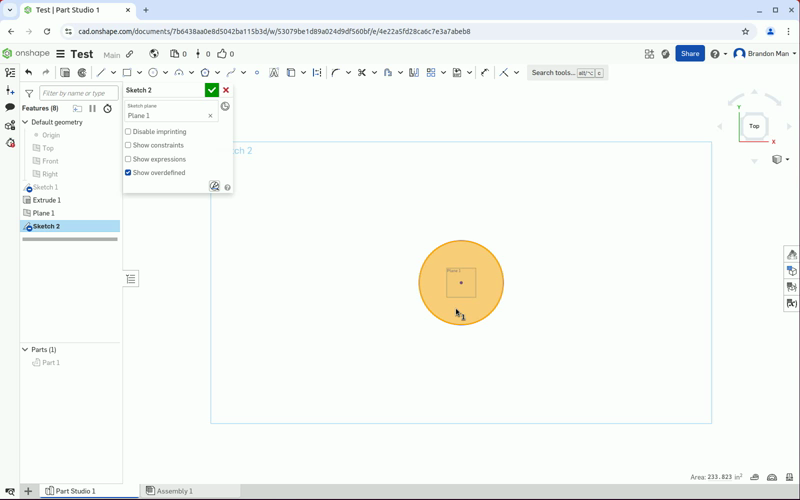
mouse_move(73, 352)
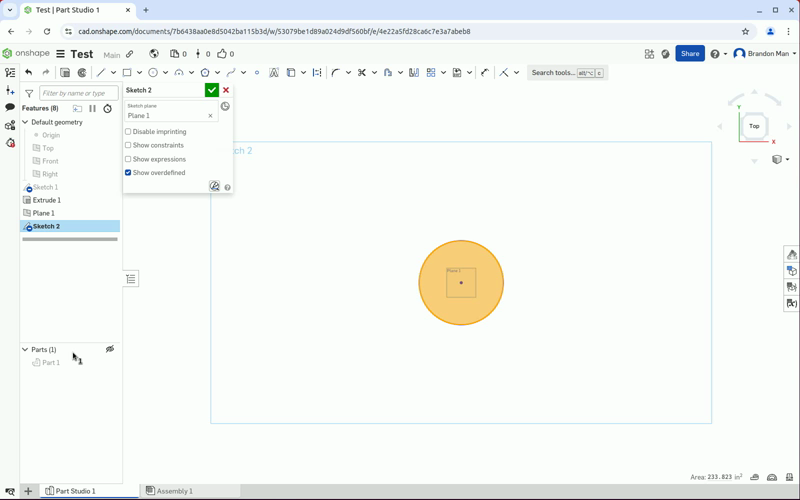
key(shift+y)
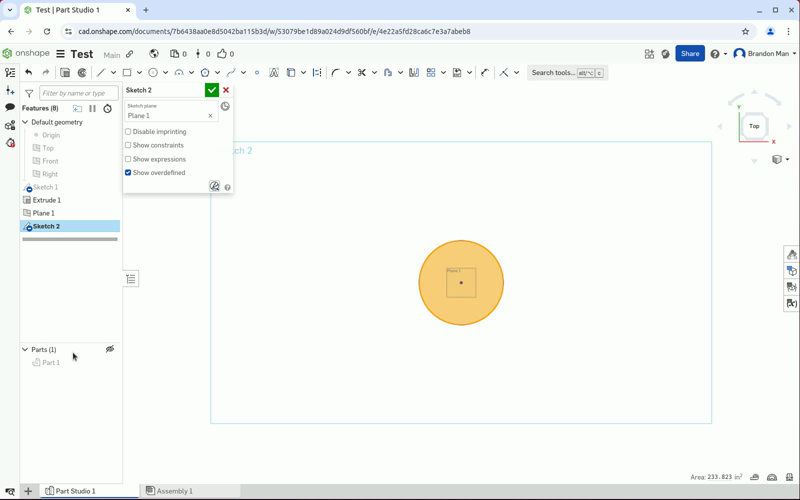
key(shift+e)
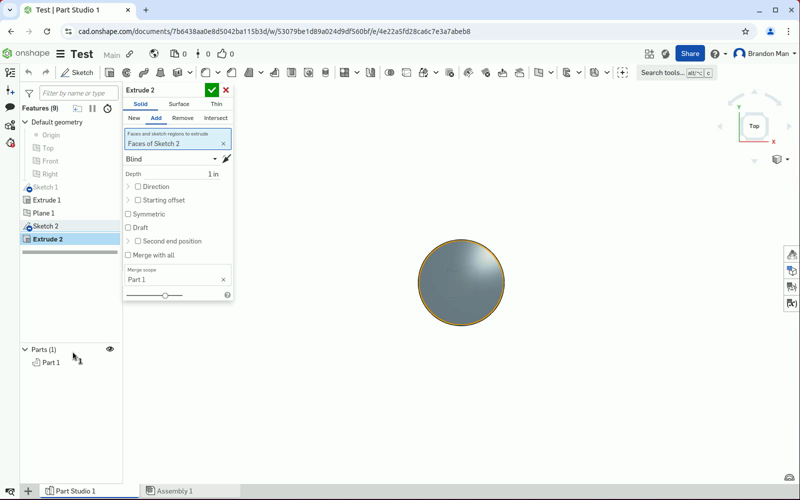
mouse_move(143, 106)
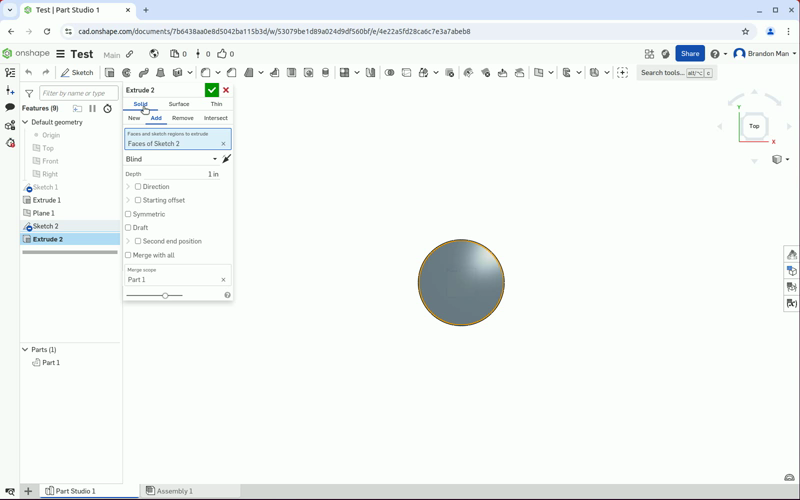
click(143, 106)
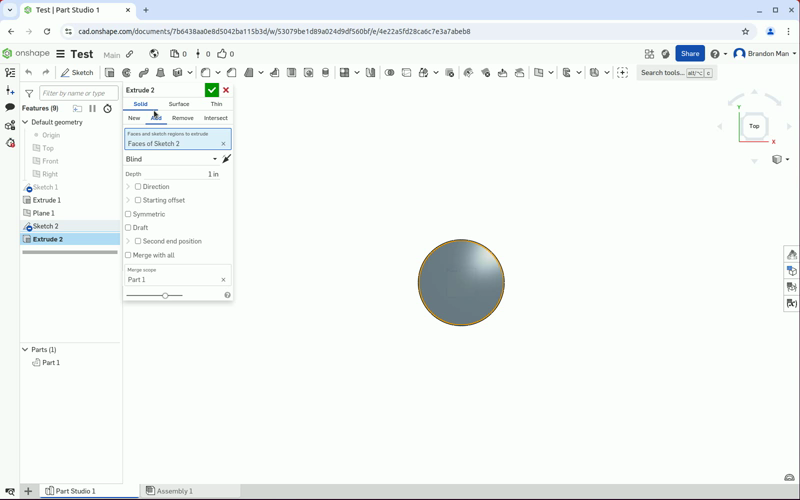
mouse_move(186, 120)
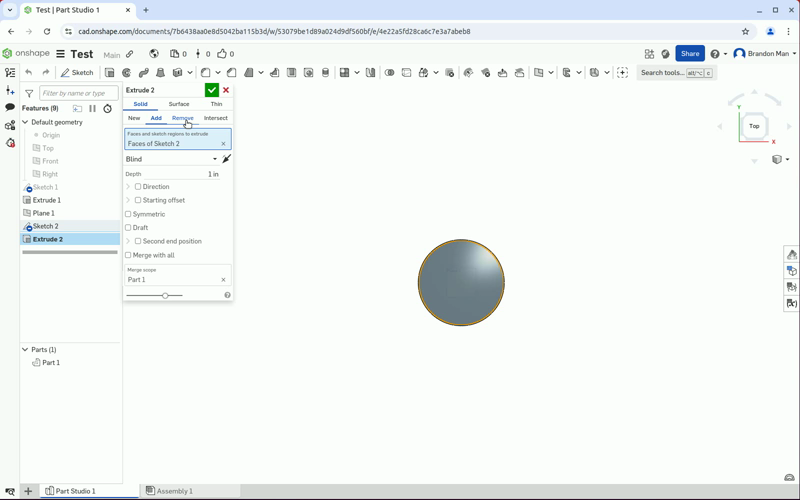
click(186, 120)
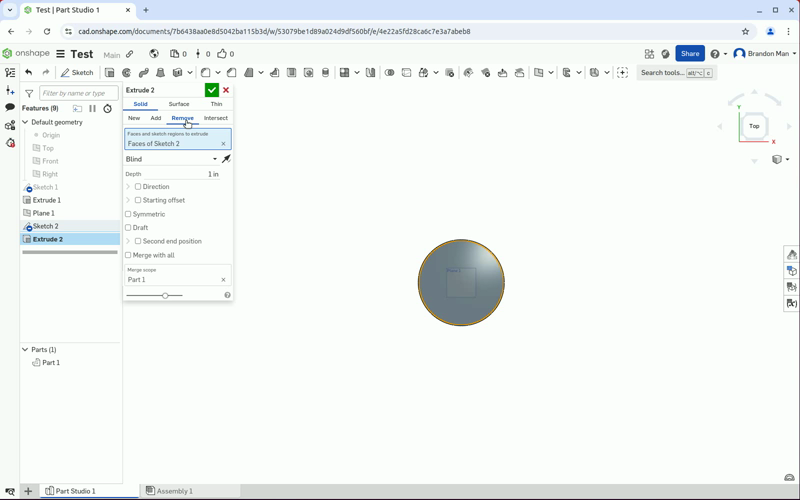
key(tab, 4)
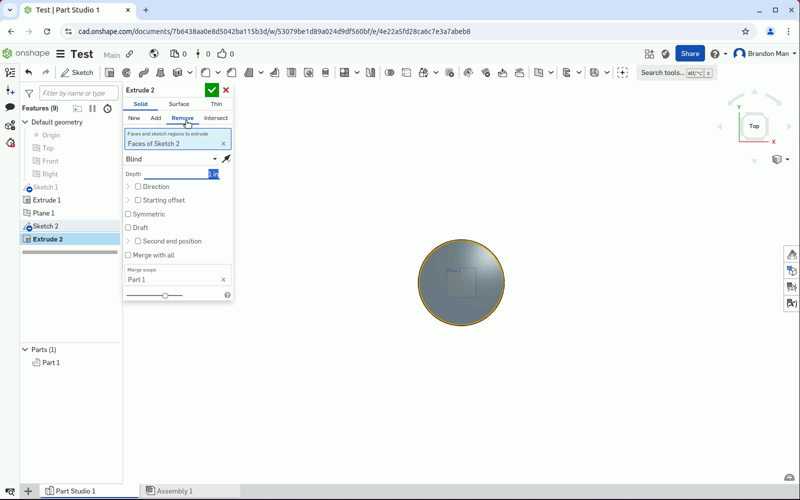
text(22.386)
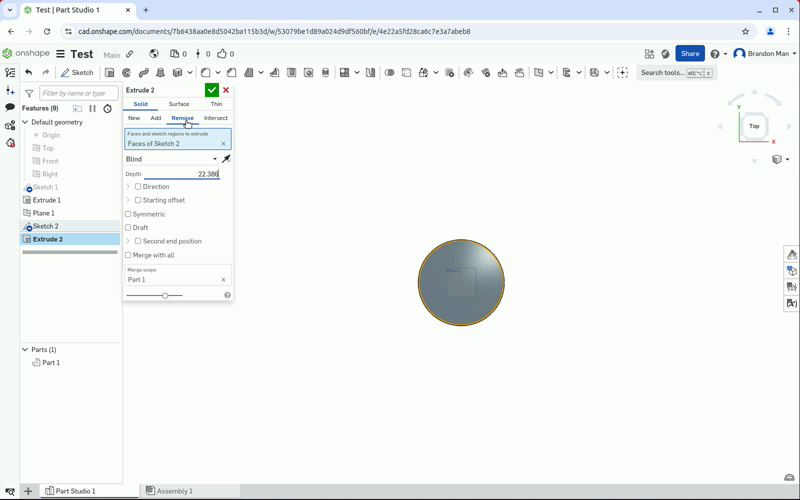
key(tab, 6)
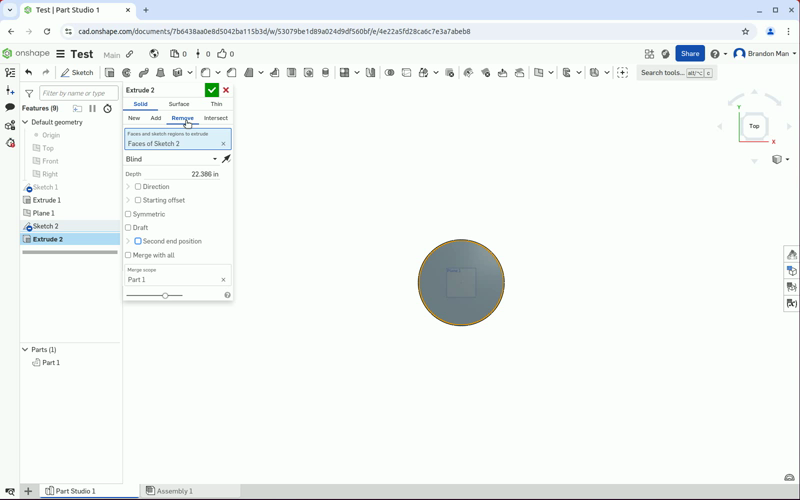
key(space)
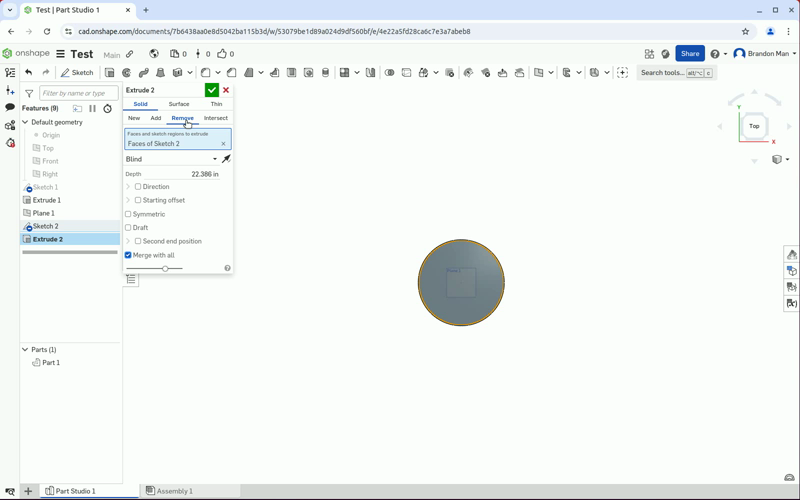
key(enter)
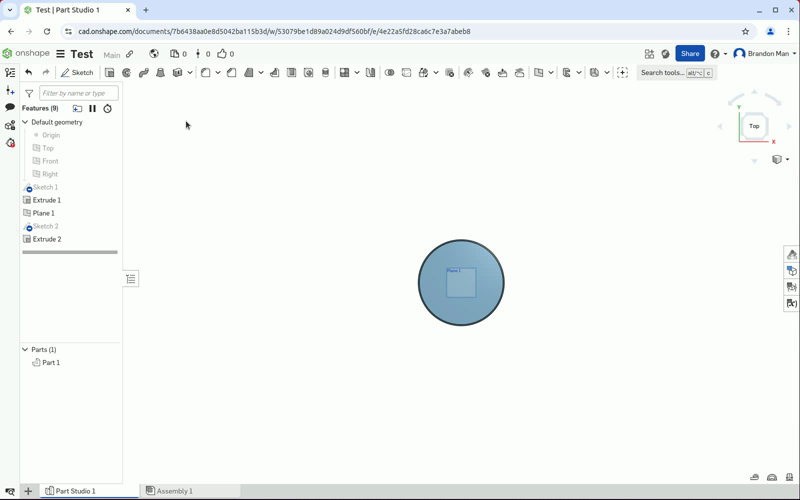
key(shift+h)
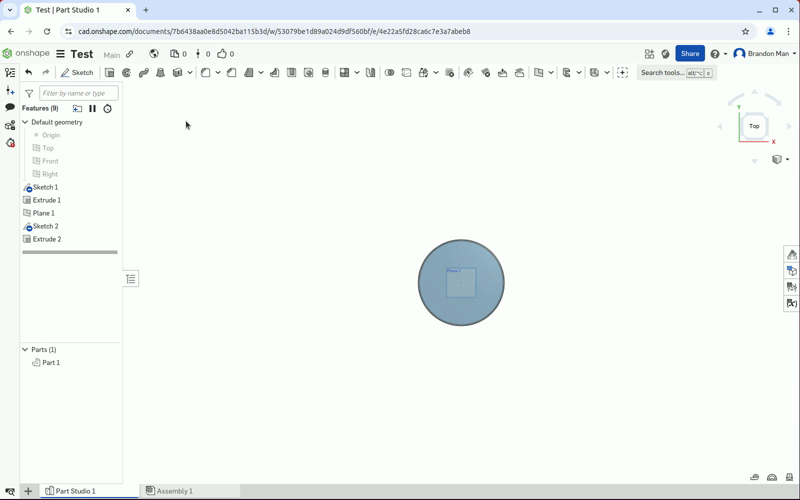
key(shift+h)
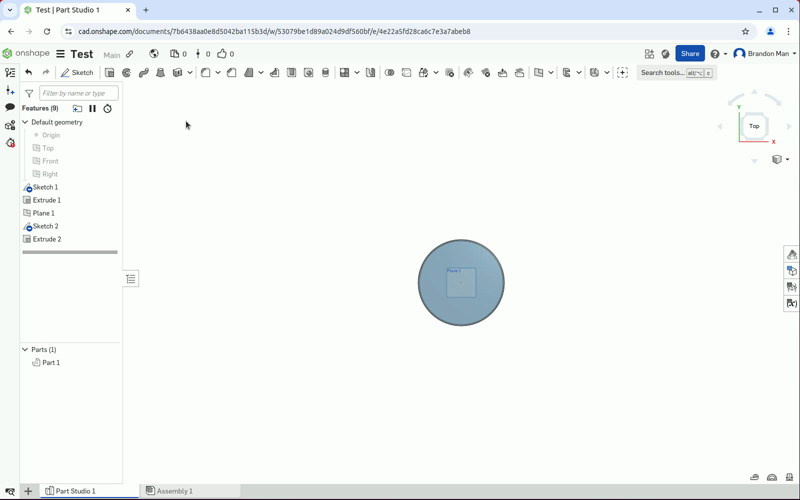
key(shift+7)
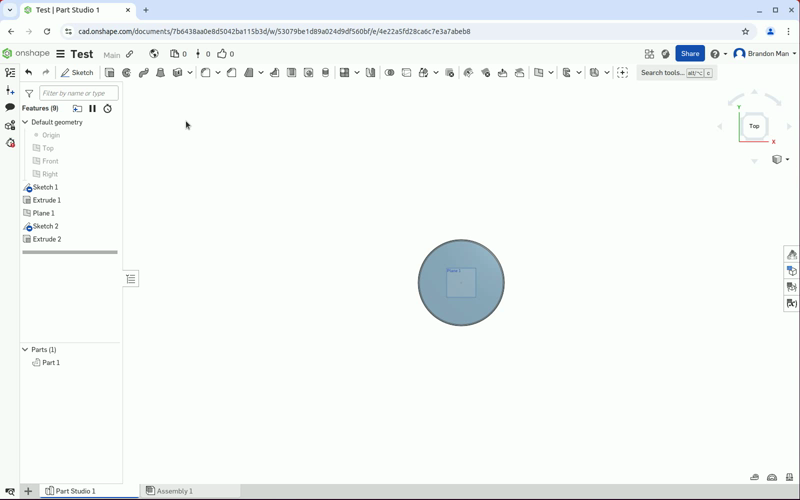
key(up, 3)
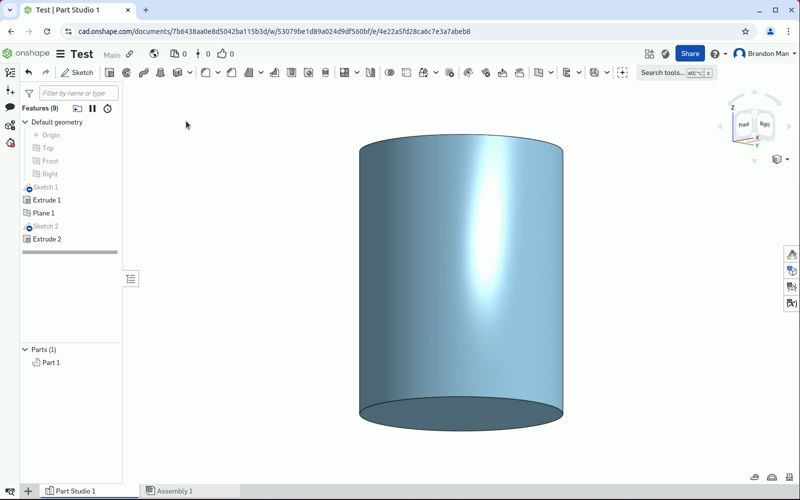
key(left, 3)
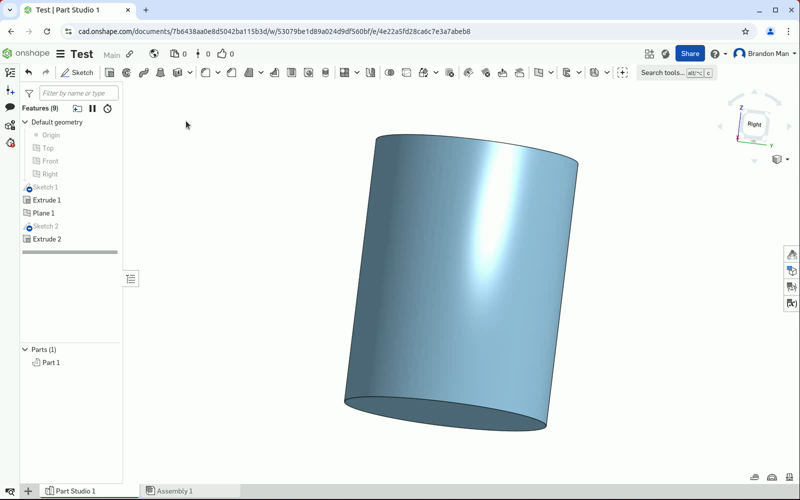
key(right, 3)
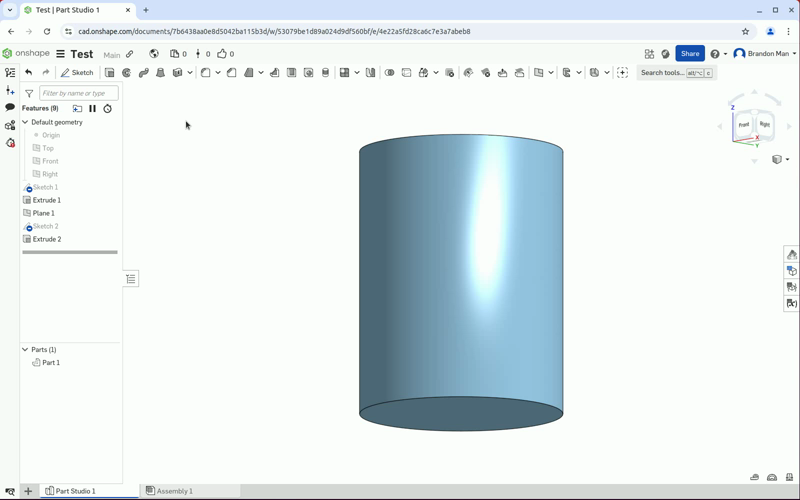
key(down, 3)
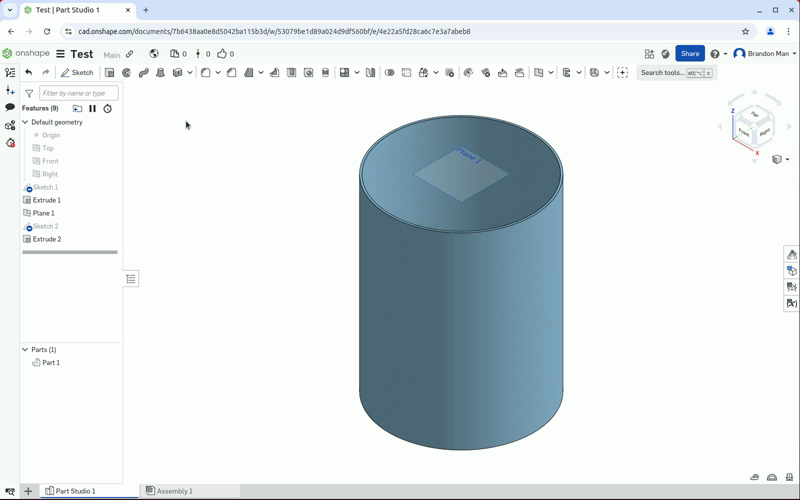
mouse_move(73, 189)
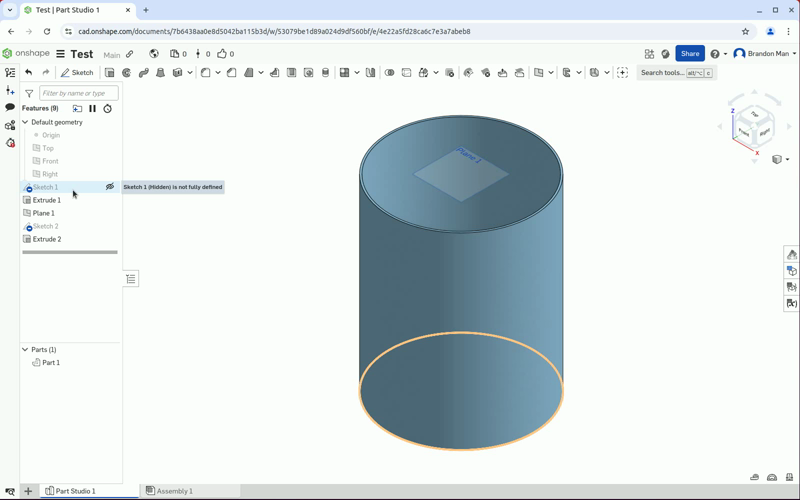
click(73, 189)